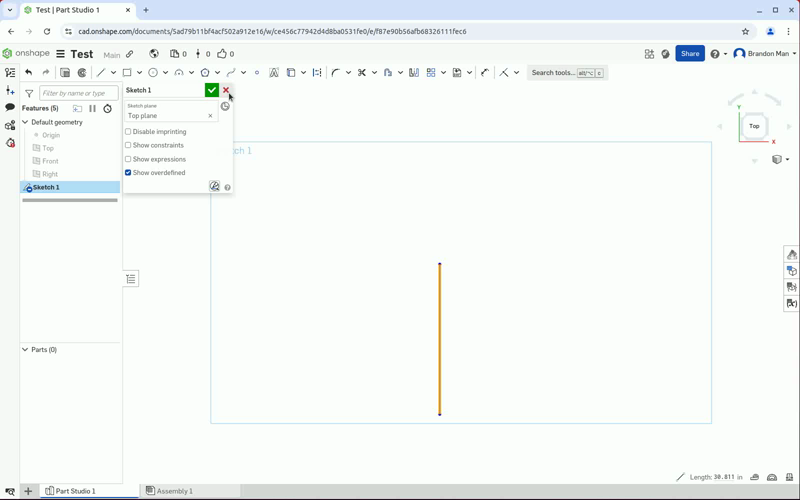
key(shift+h)
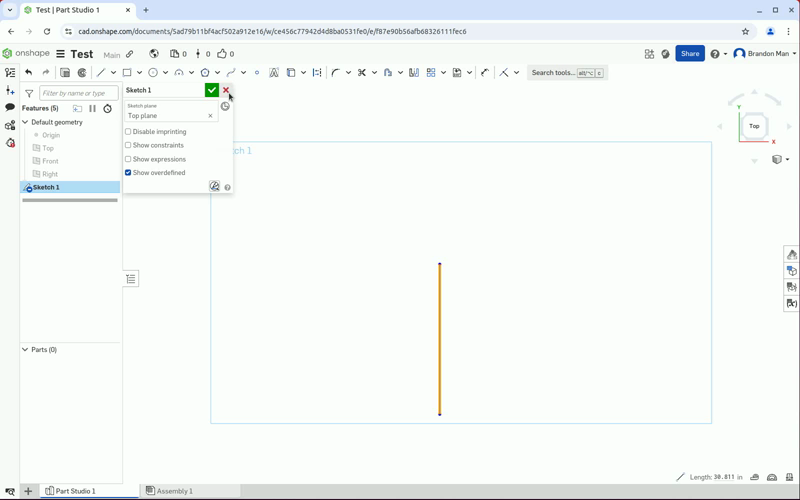
key(shift+s)
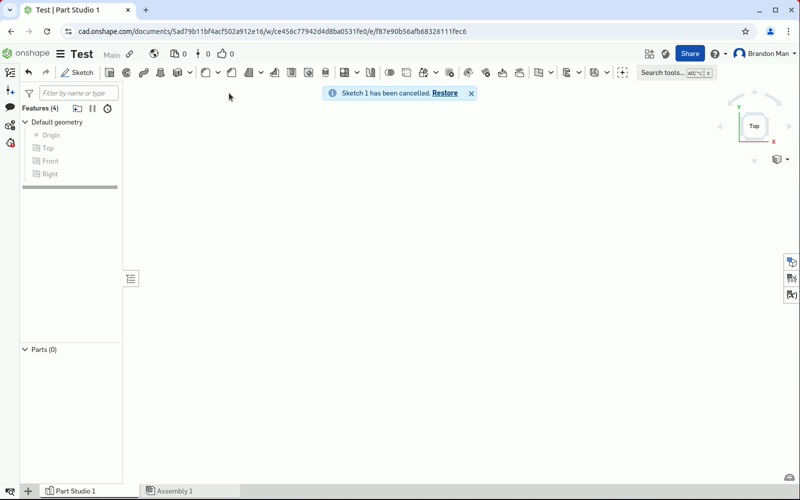
mouse_move(73, 150)
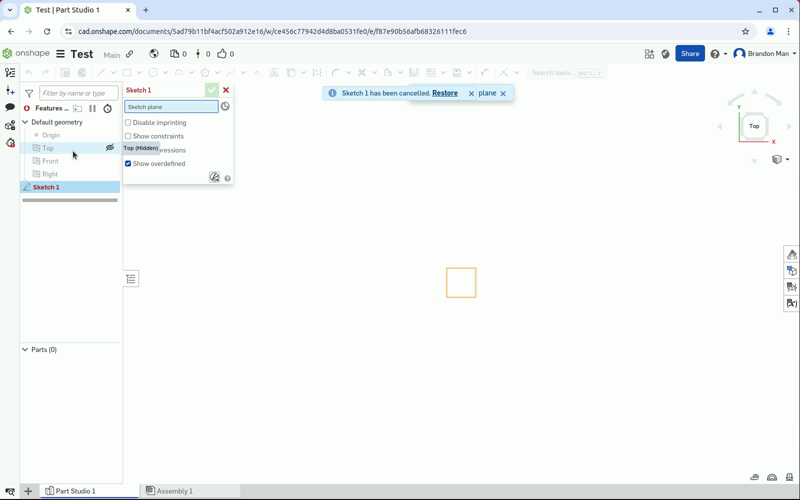
click(73, 150)
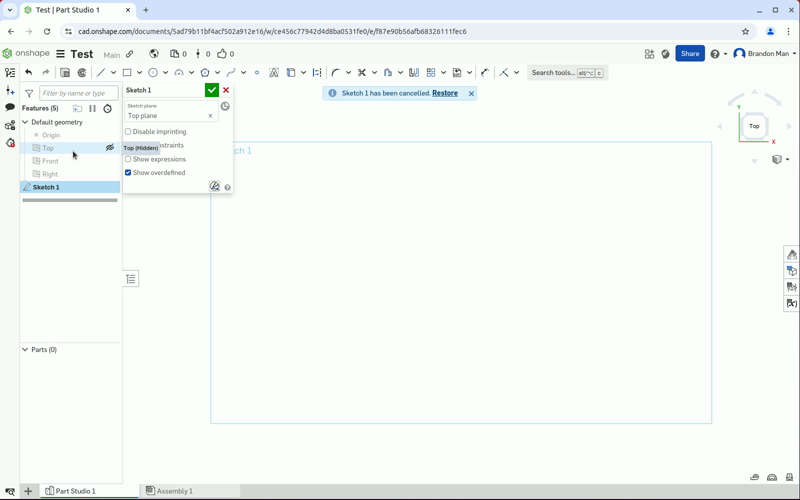
mouse_move(73, 352)
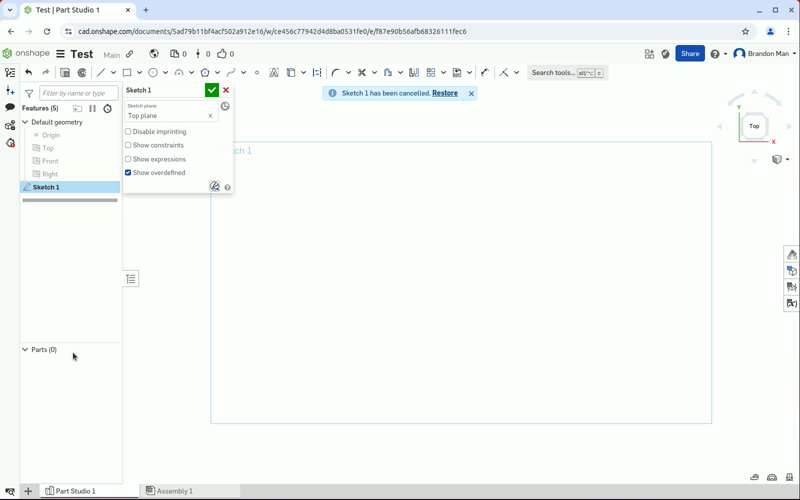
key(y)
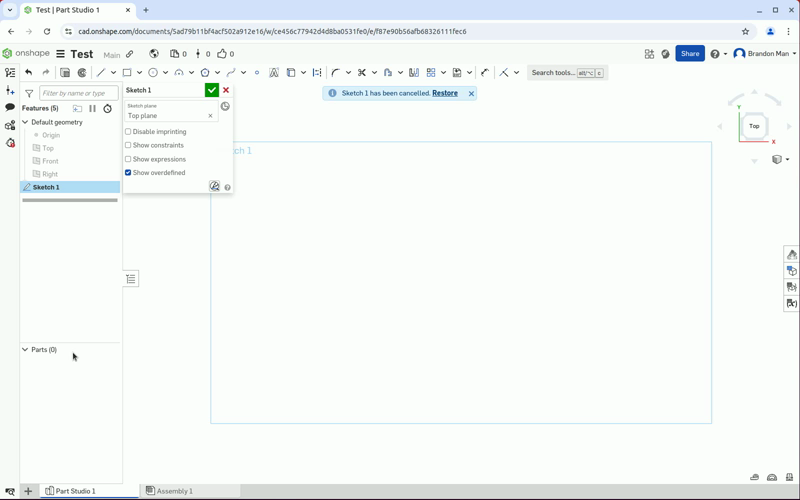
key(l)
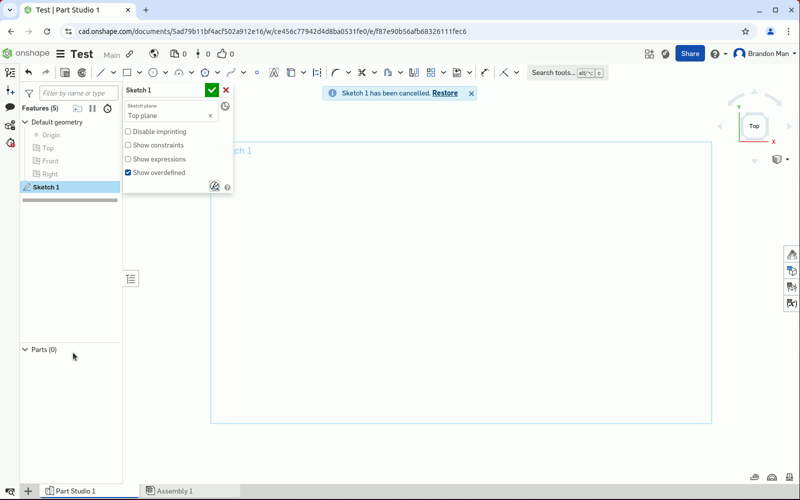
key_down(shift)
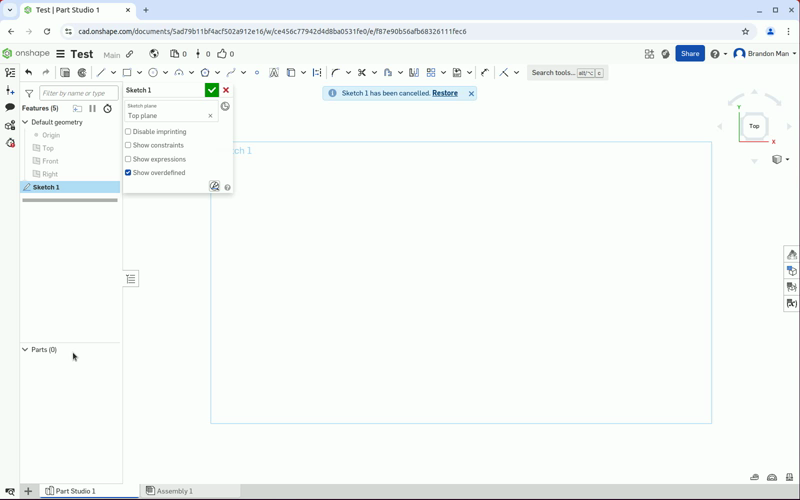
mouse_move(348, 359)
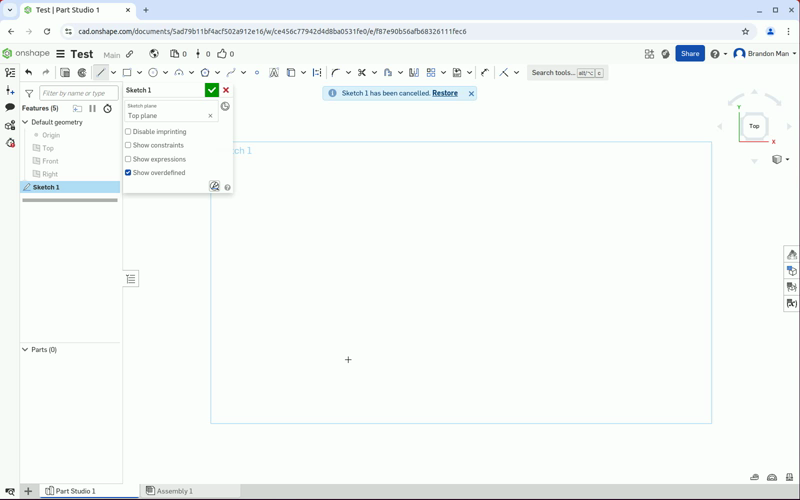
click(348, 359)
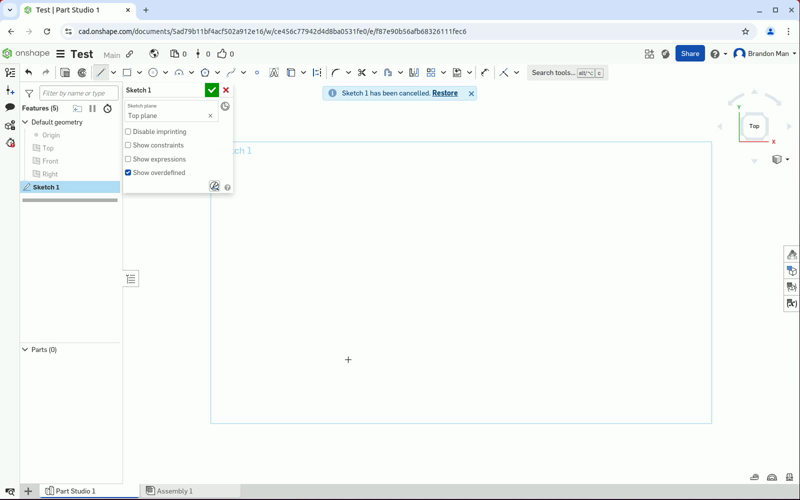
key_up(shift)
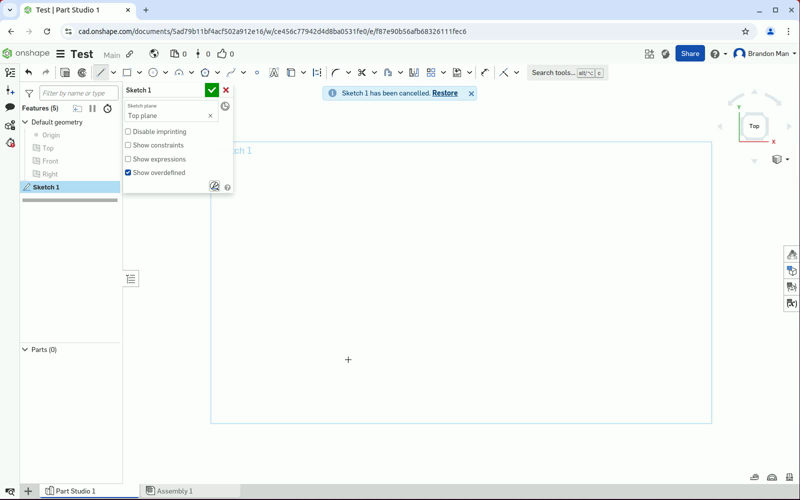
key_down(shift)
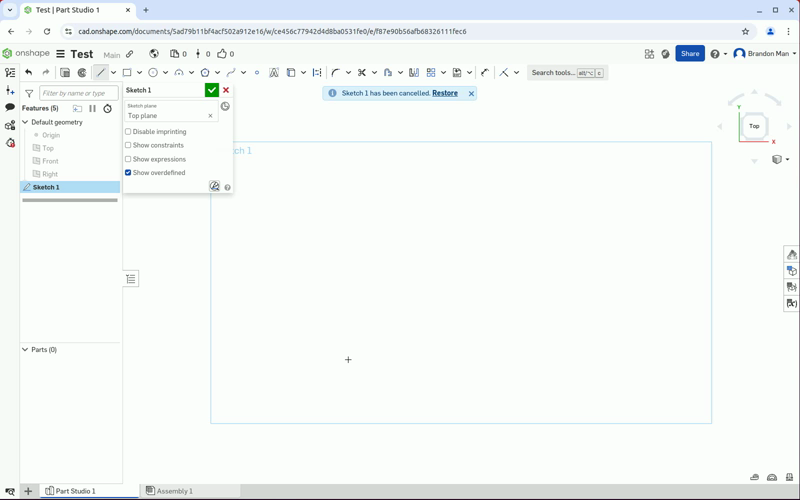
mouse_move(572, 359)
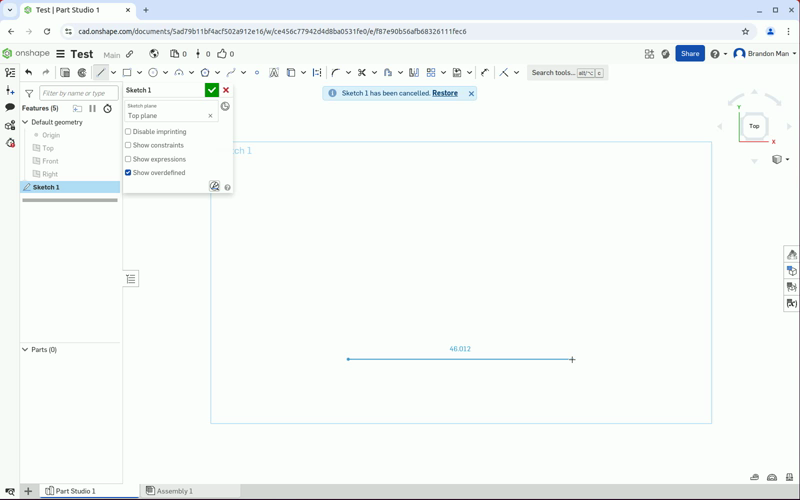
click(572, 359)
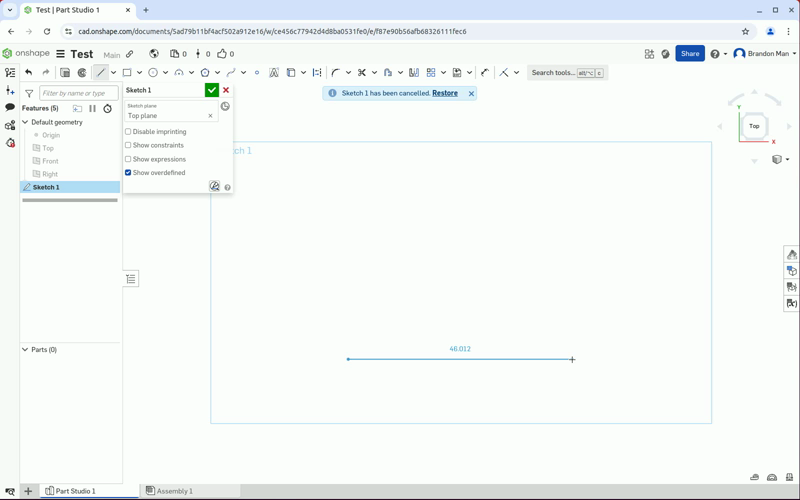
key_up(shift)
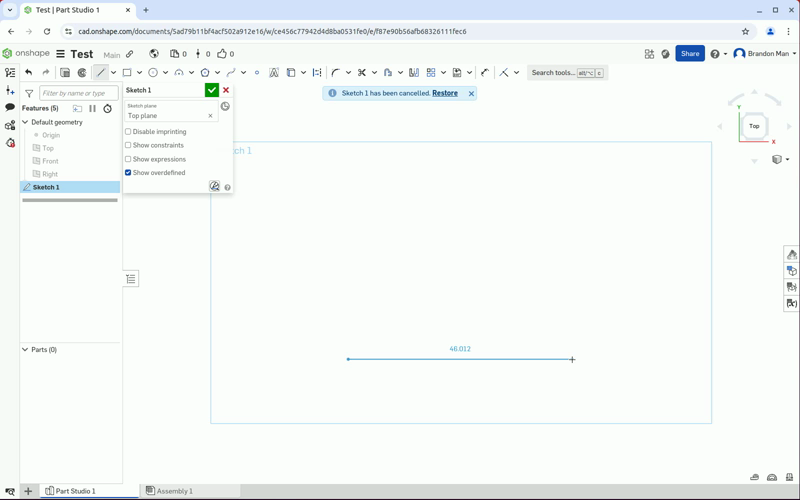
key_down(shift)
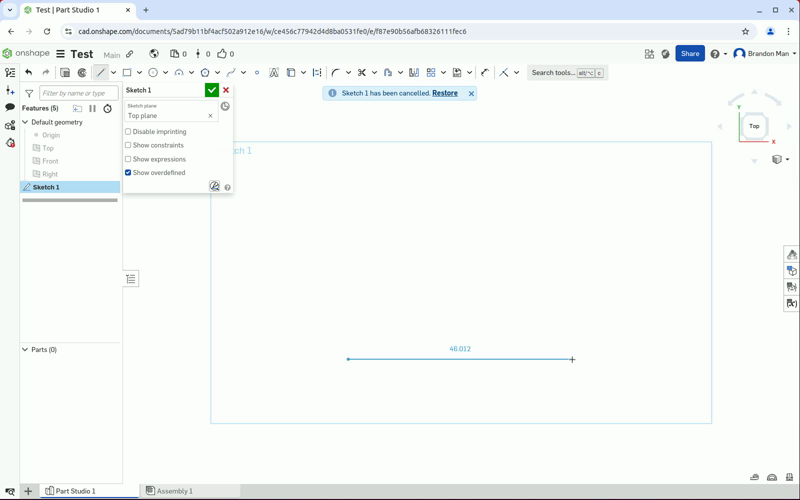
mouse_move(572, 208)
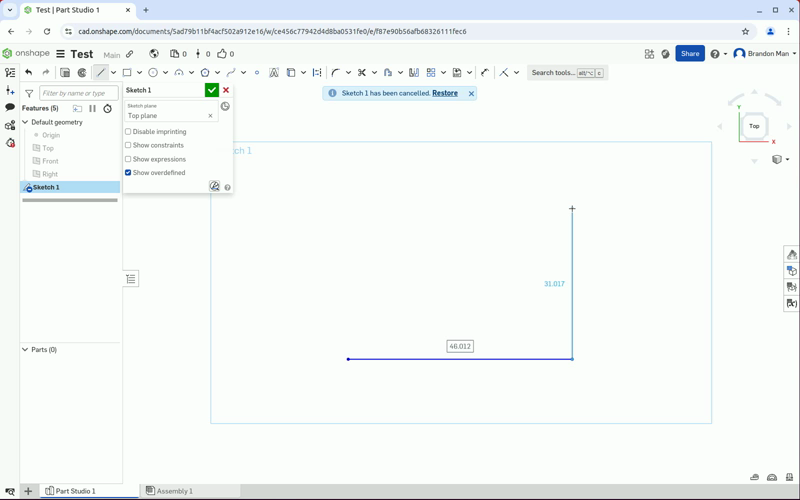
click(572, 208)
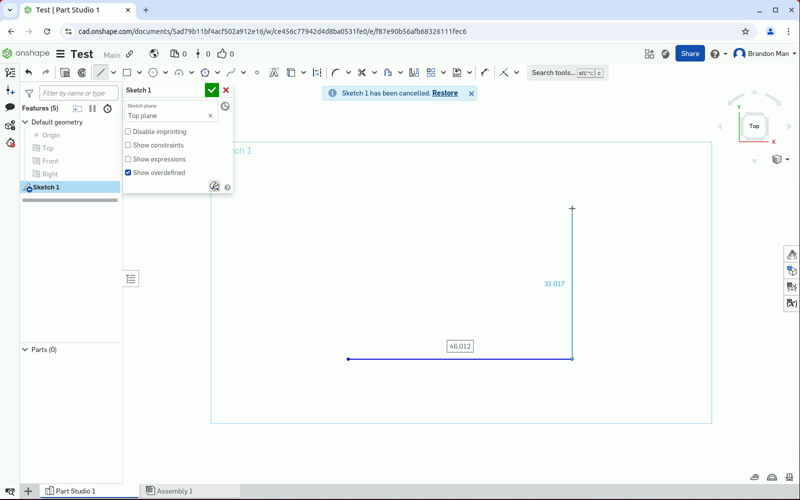
key_up(shift)
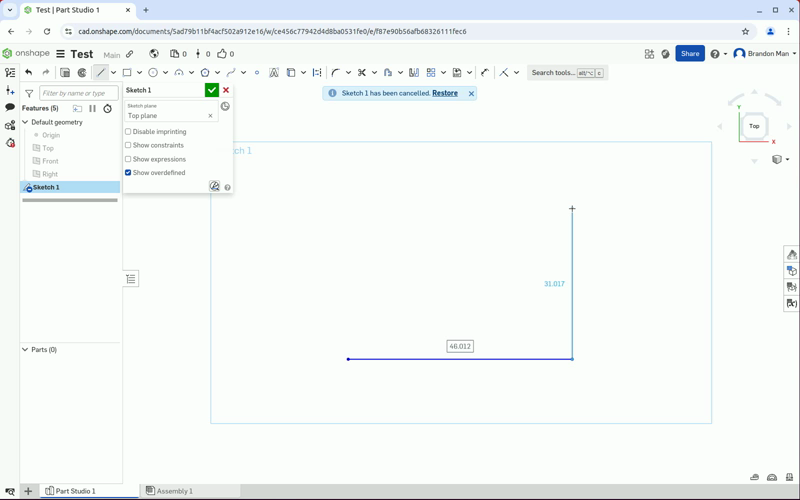
key_down(shift)
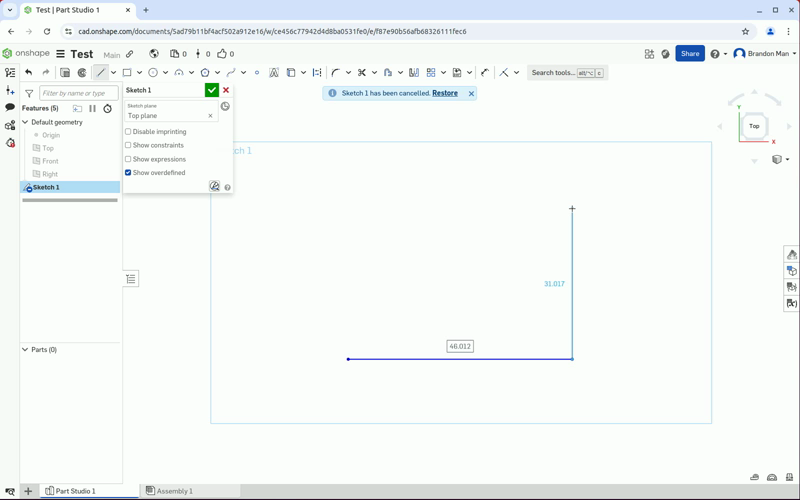
mouse_move(348, 208)
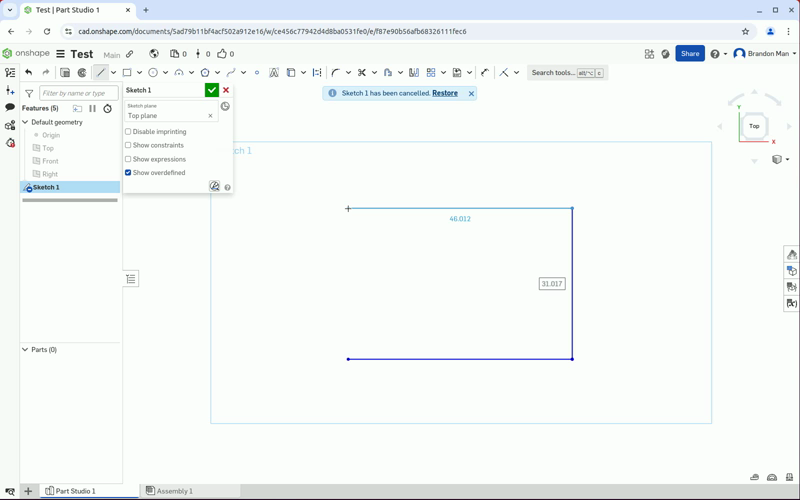
click(348, 208)
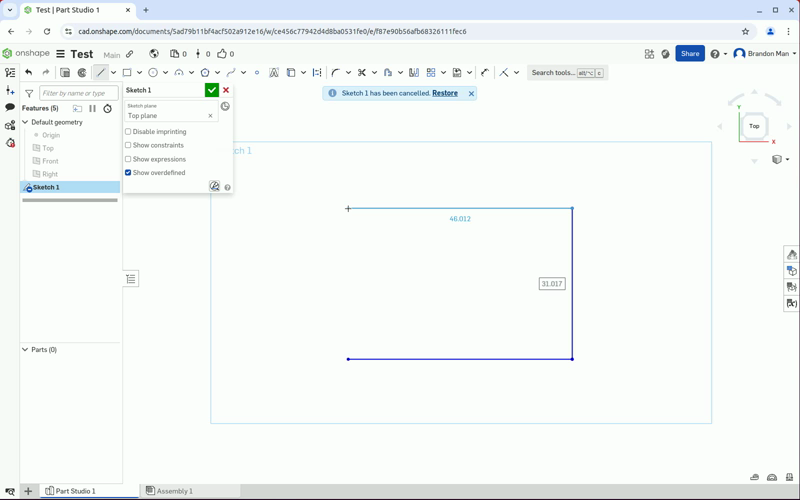
key_up(shift)
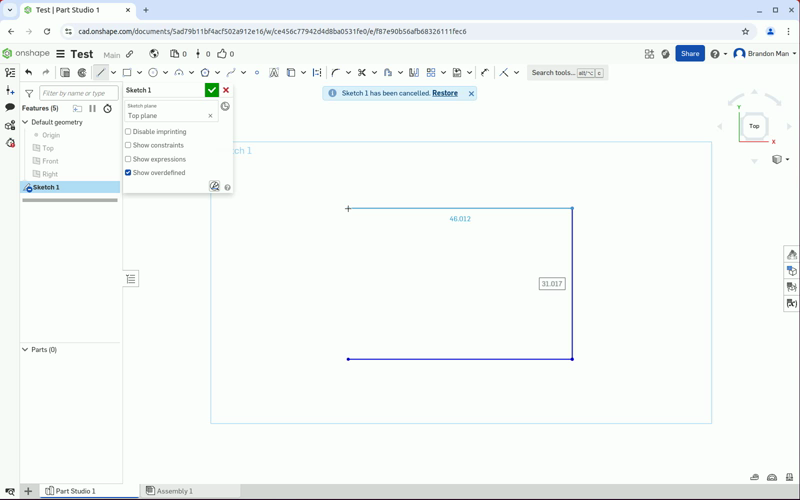
key_down(shift)
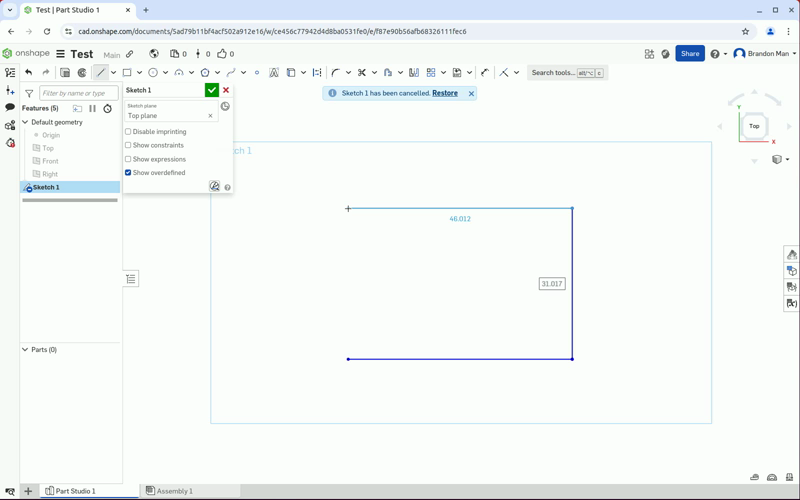
mouse_move(348, 359)
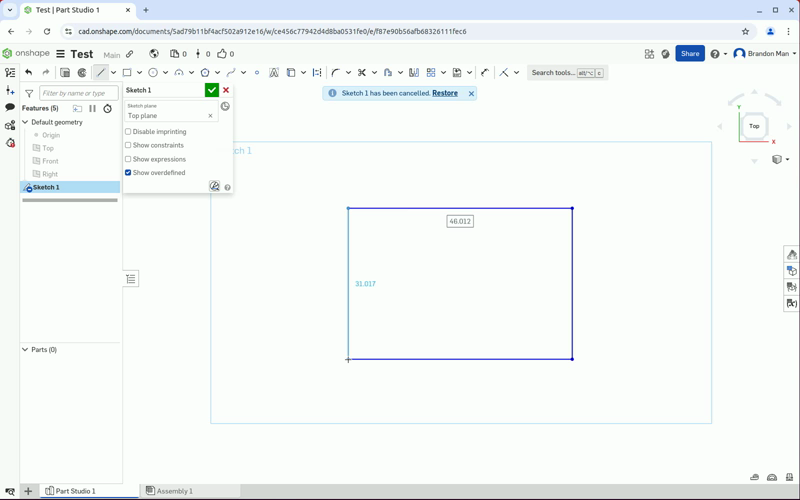
key_up(shift)
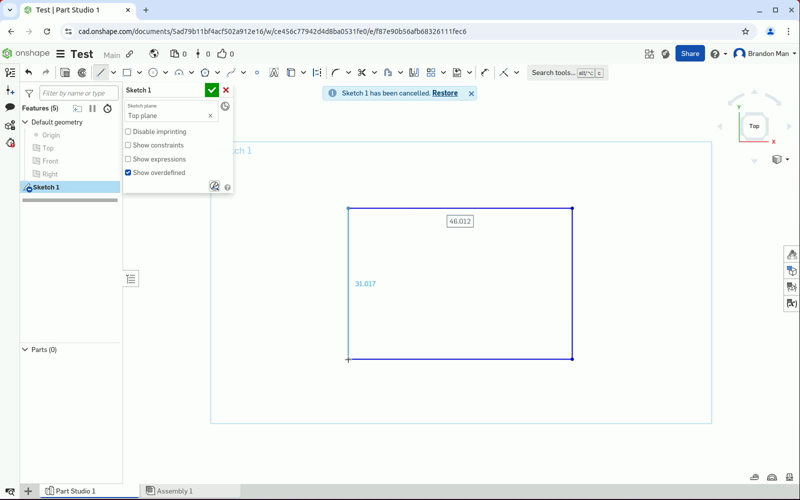
click(348, 359)
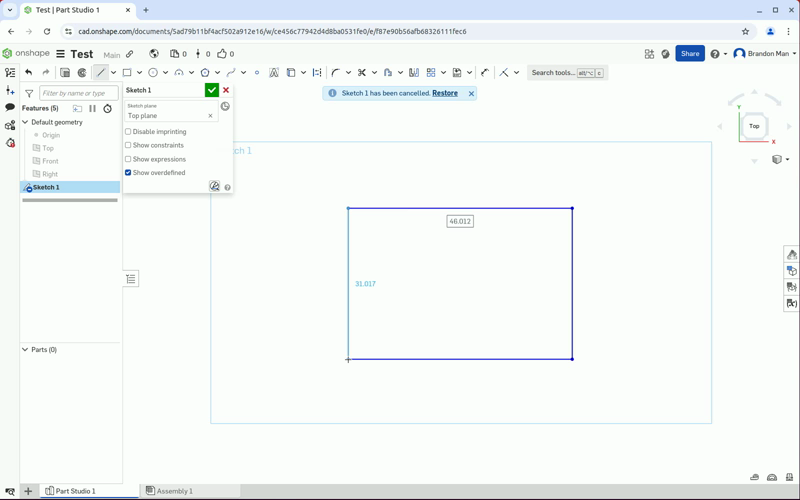
key(esc)
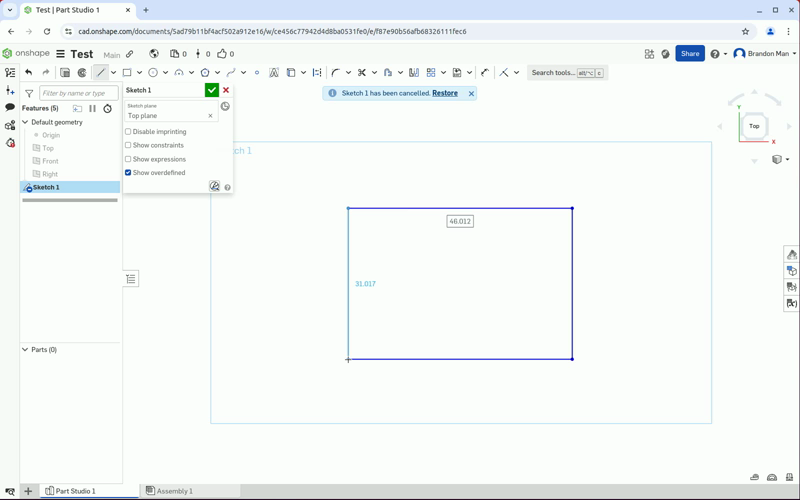
mouse_move(535, 320)
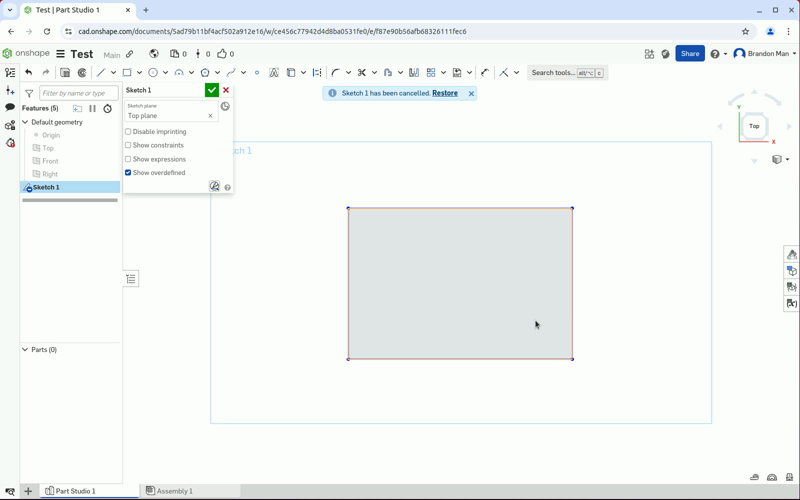
click(535, 320)
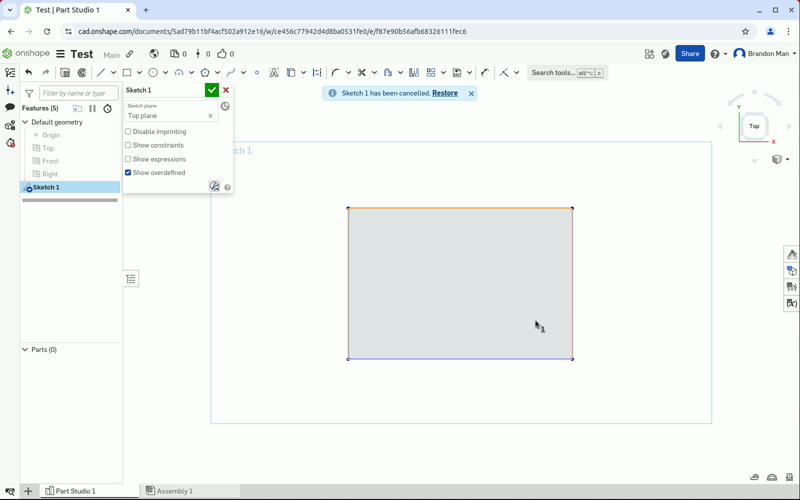
mouse_move(73, 352)
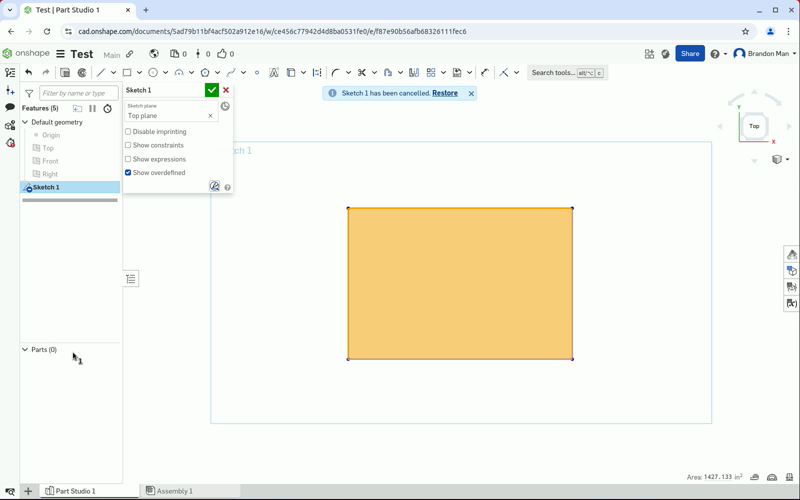
key(shift+y)
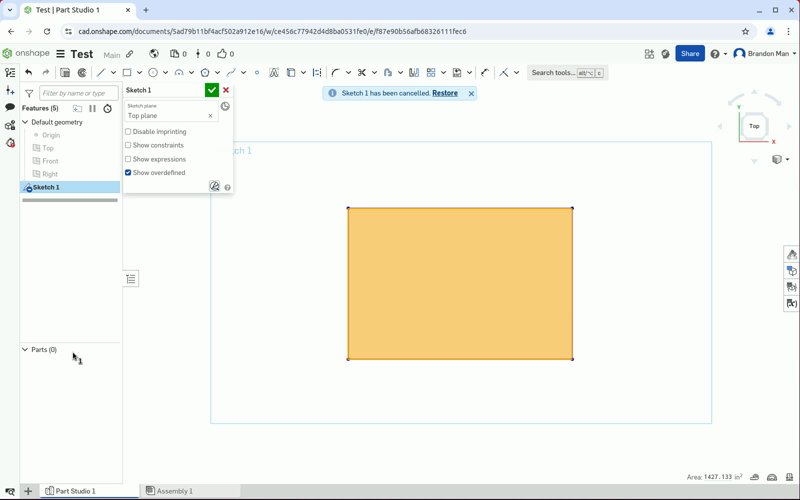
key(shift+e)
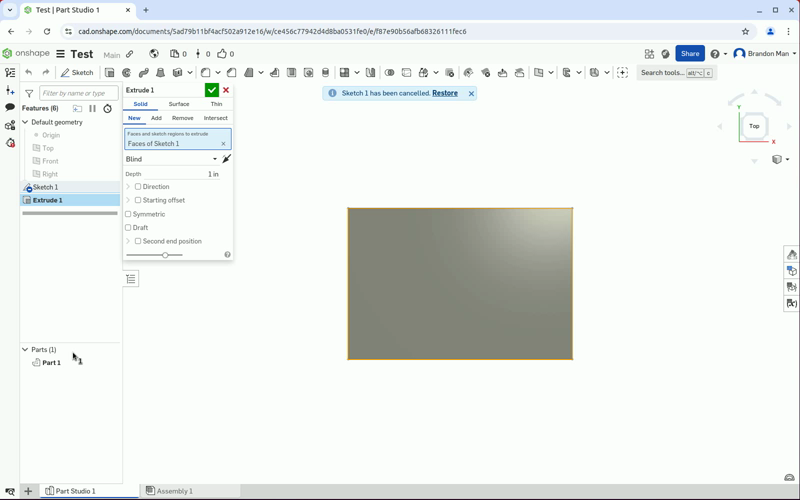
mouse_move(143, 106)
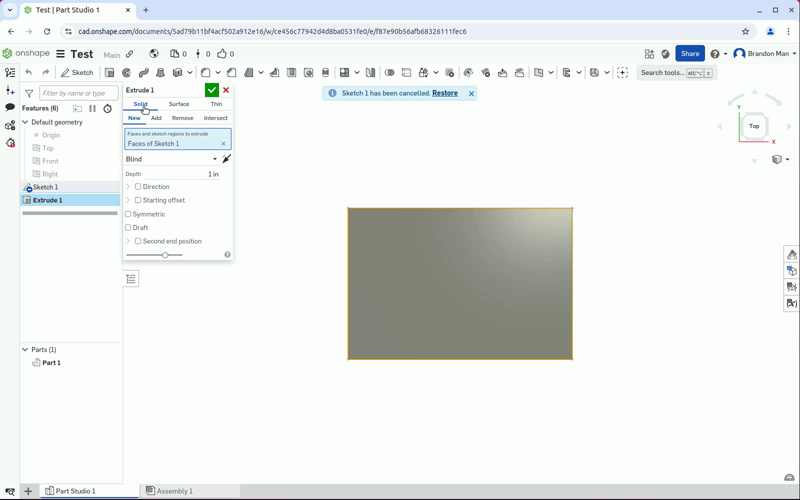
click(143, 106)
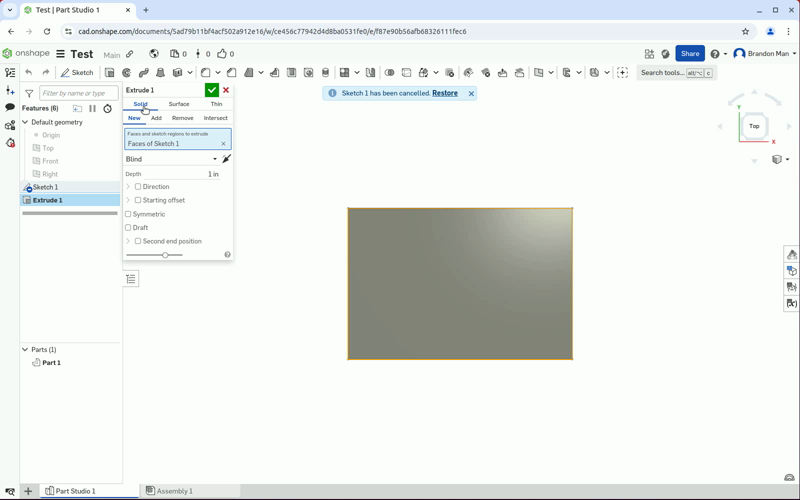
mouse_move(137, 120)
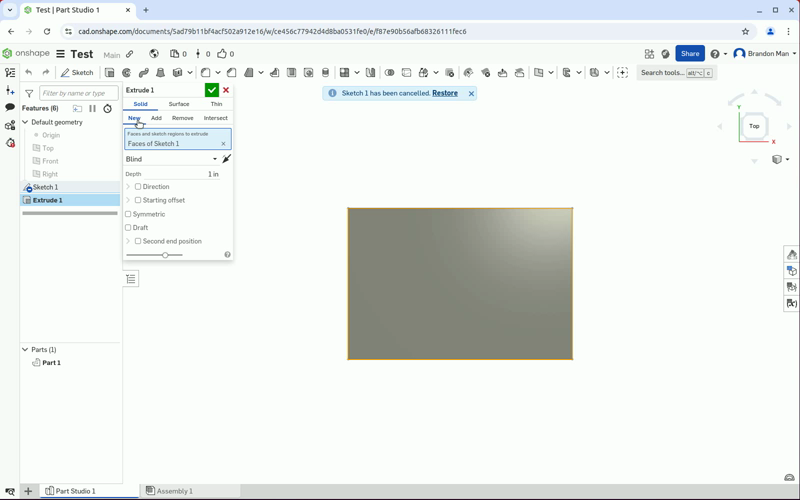
click(137, 120)
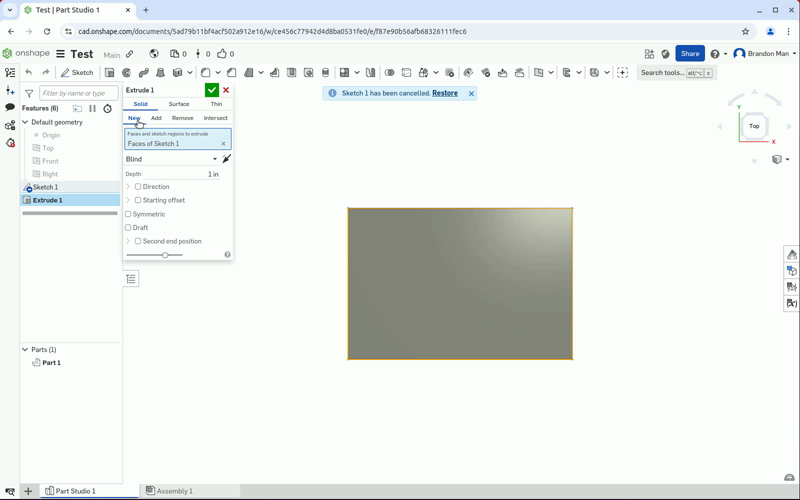
key(tab, 4)
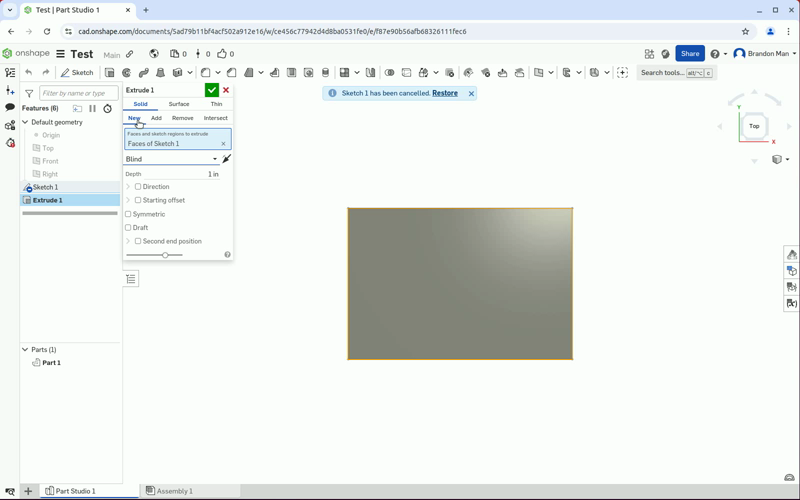
text(9.388)
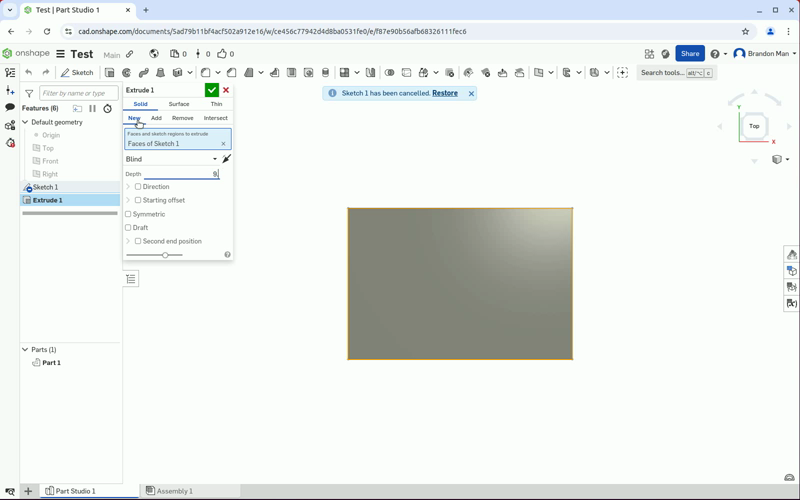
key(enter)
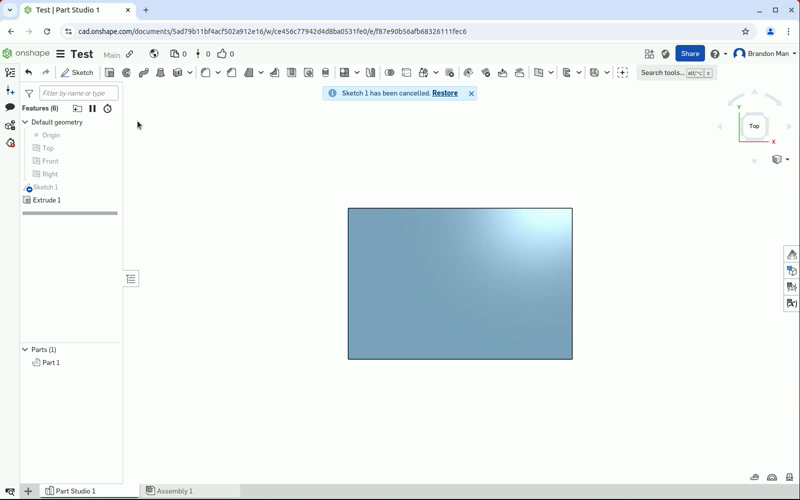
key(shift+h)
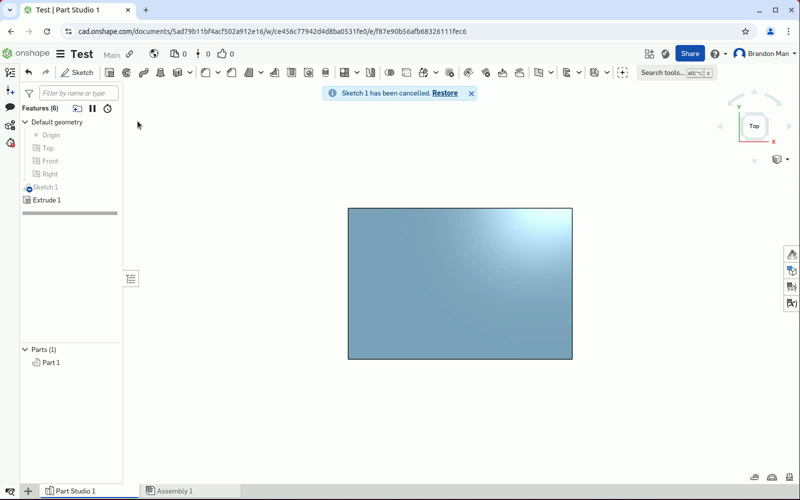
key(shift+h)
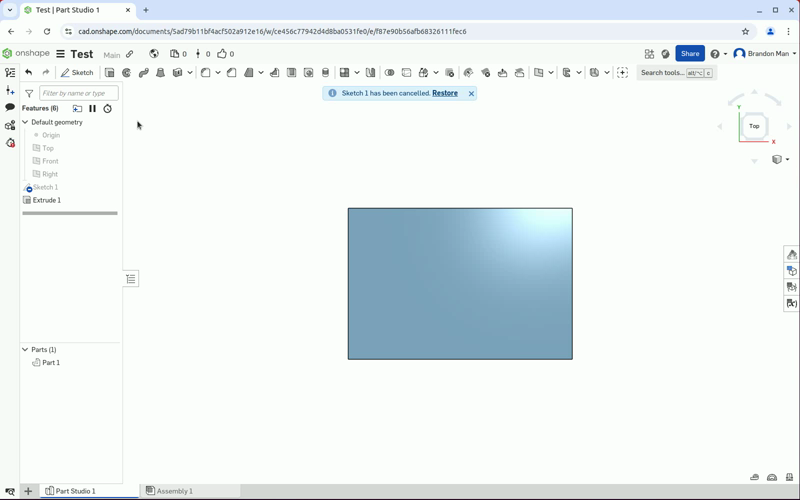
mouse_move(73, 189)
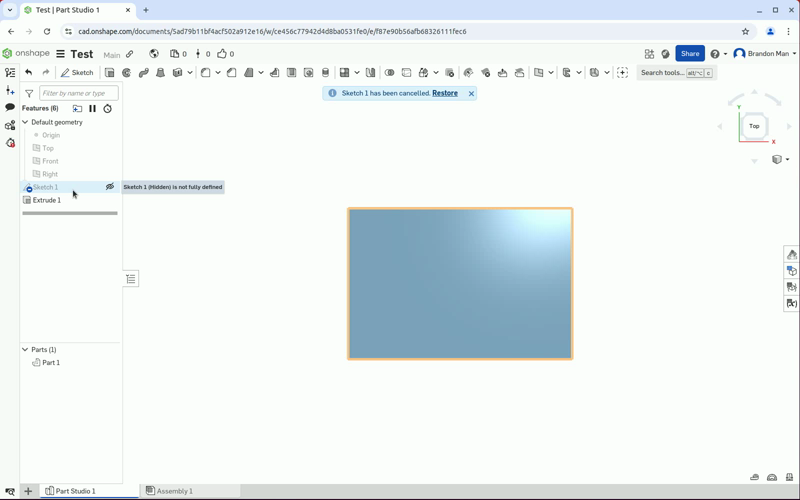
click(73, 189)
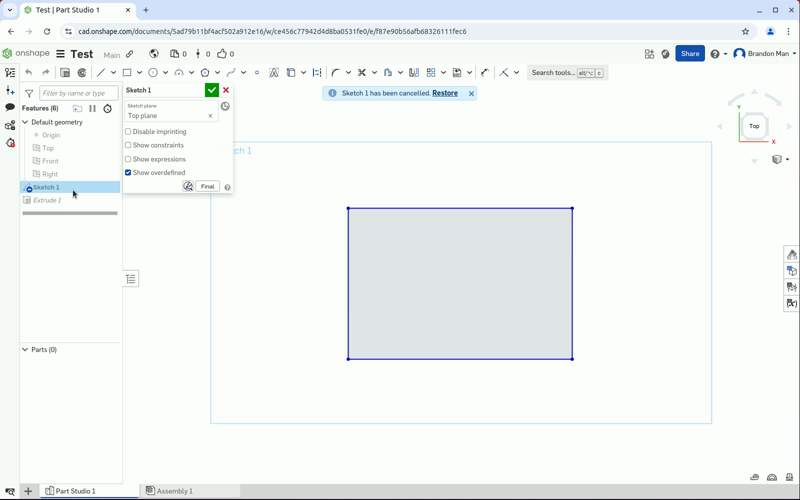
mouse_move(229, 92)
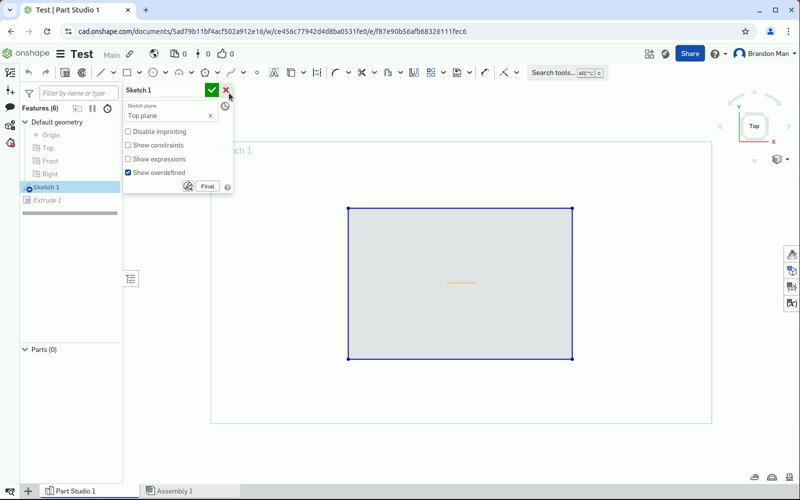
click(229, 92)
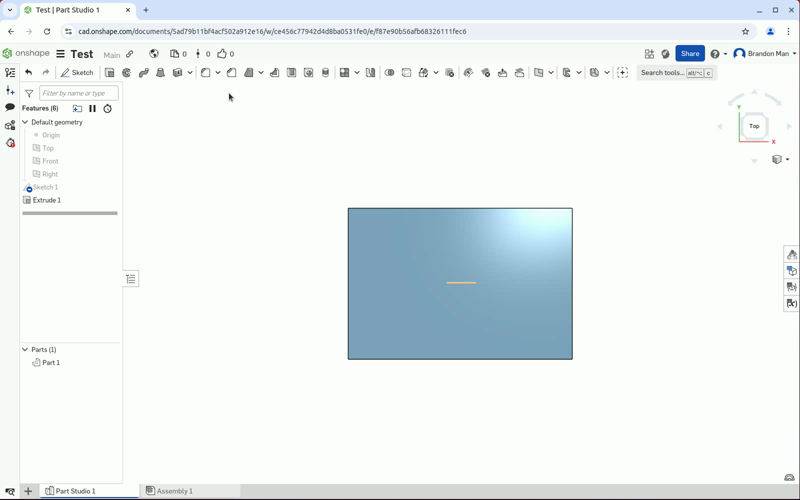
mouse_move(541, 75)
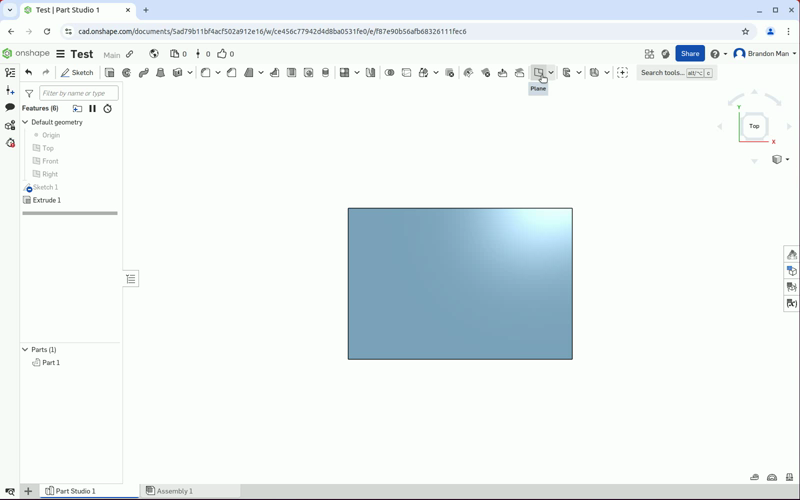
click(541, 75)
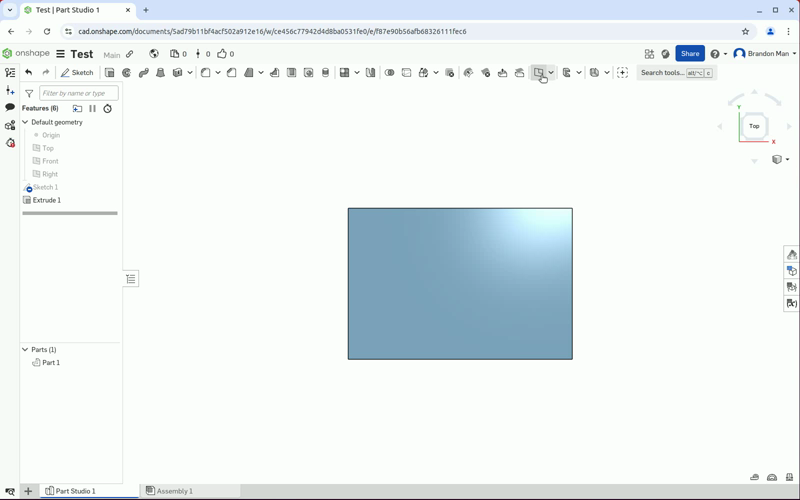
mouse_move(73, 150)
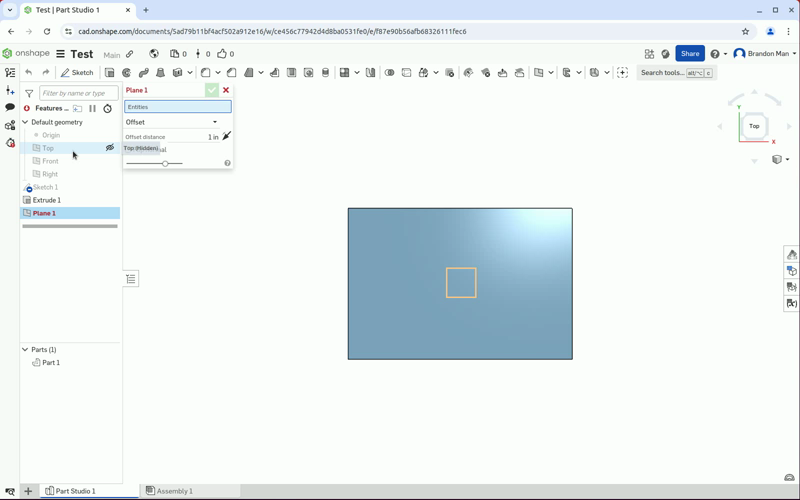
click(73, 150)
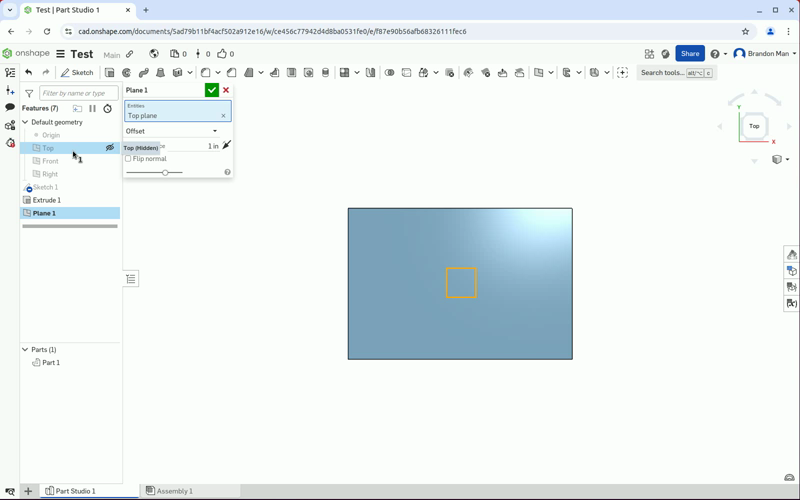
key(tab, 2)
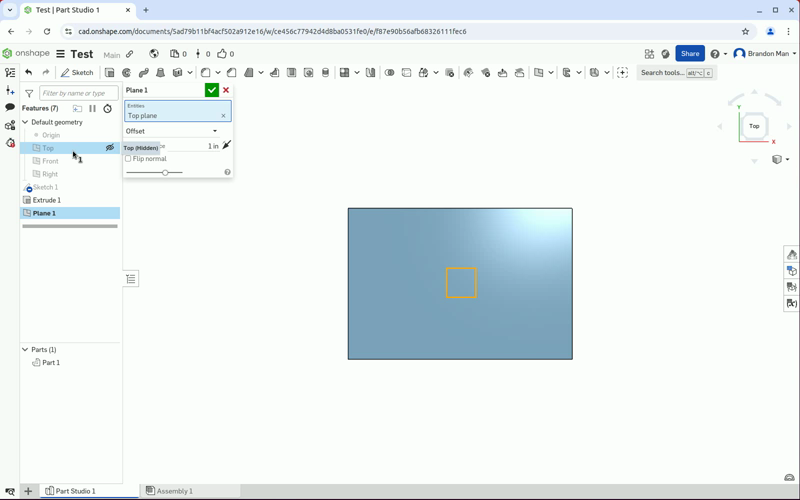
text(9.397)
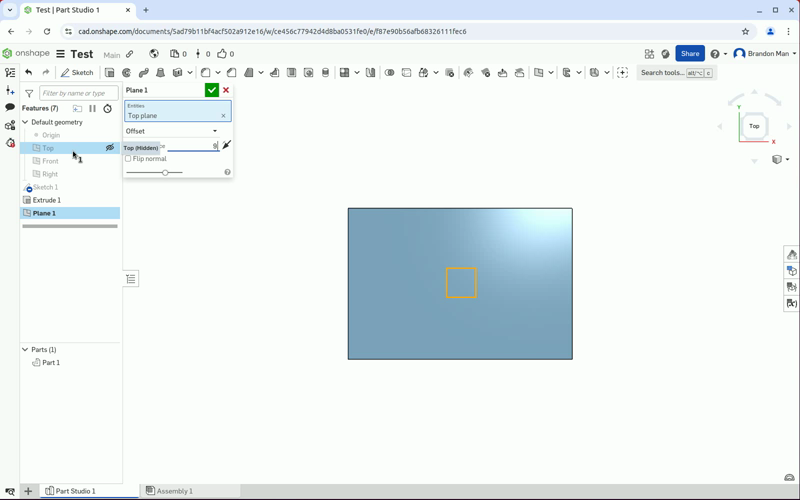
key(enter, 2)
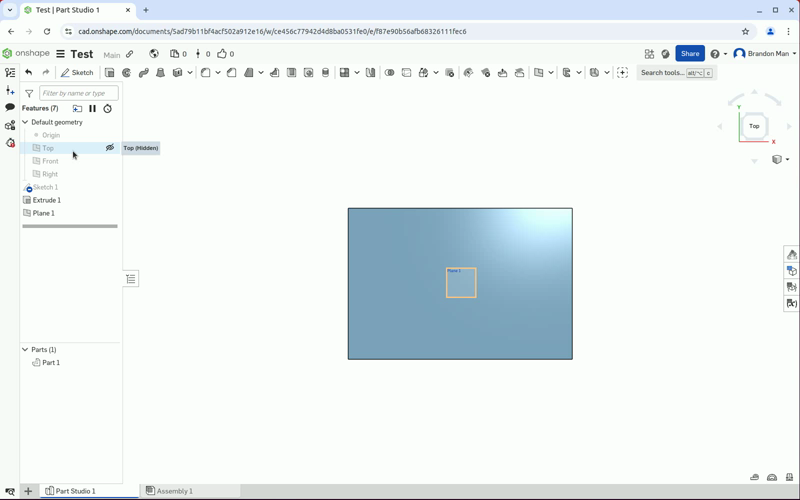
key(shift+s)
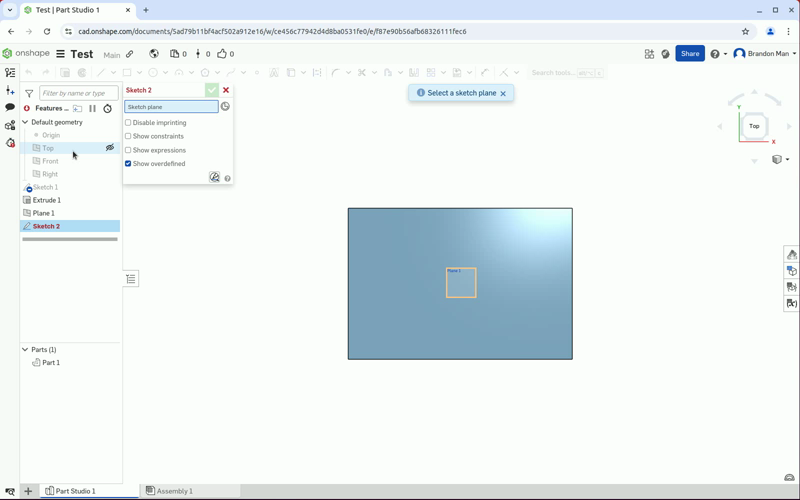
mouse_move(73, 215)
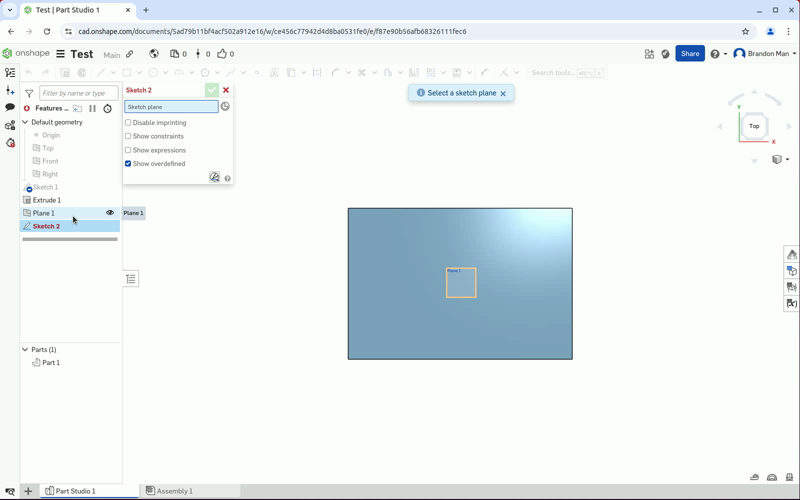
click(73, 215)
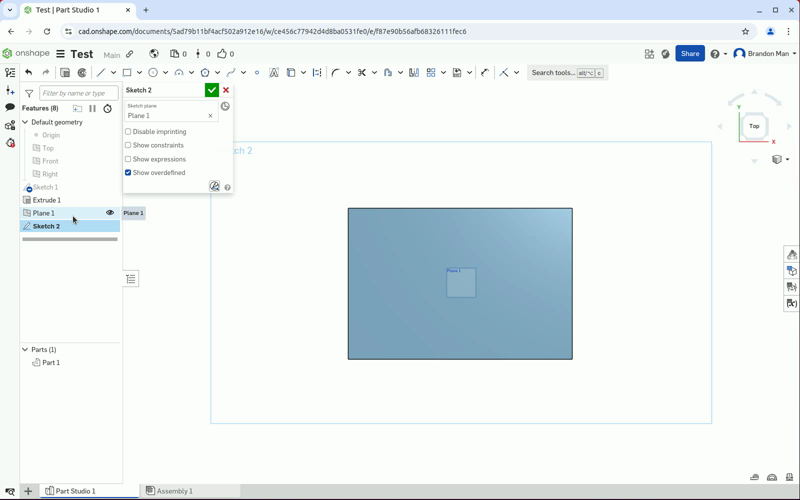
mouse_move(73, 352)
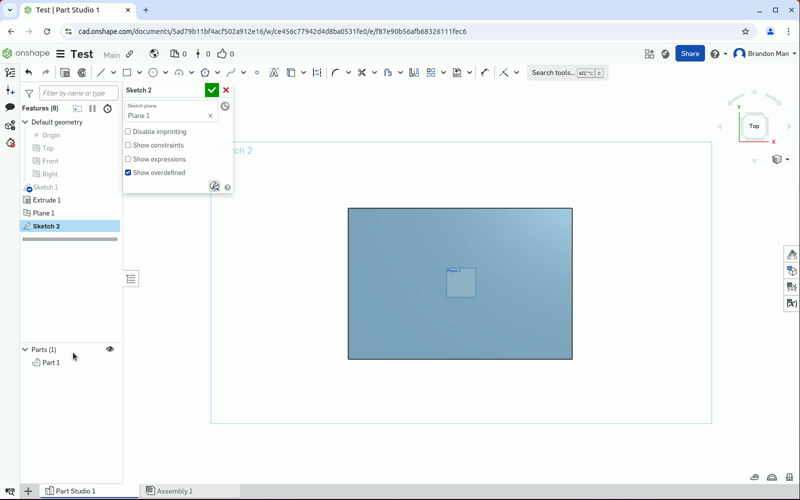
key(y)
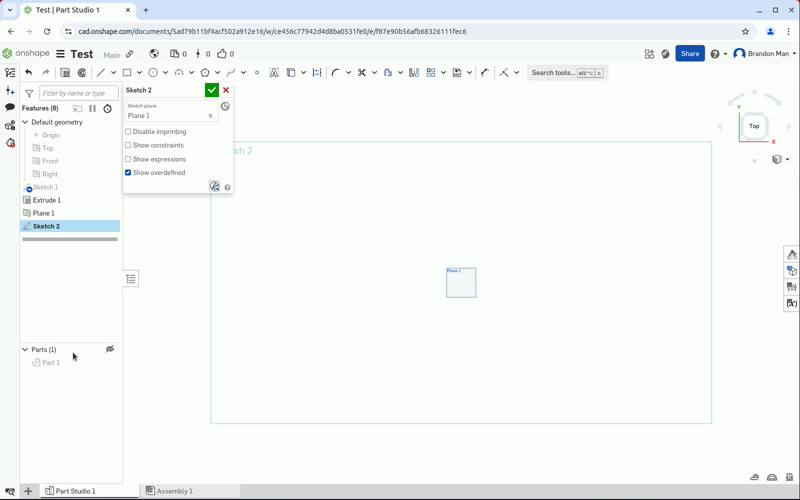
key(c)
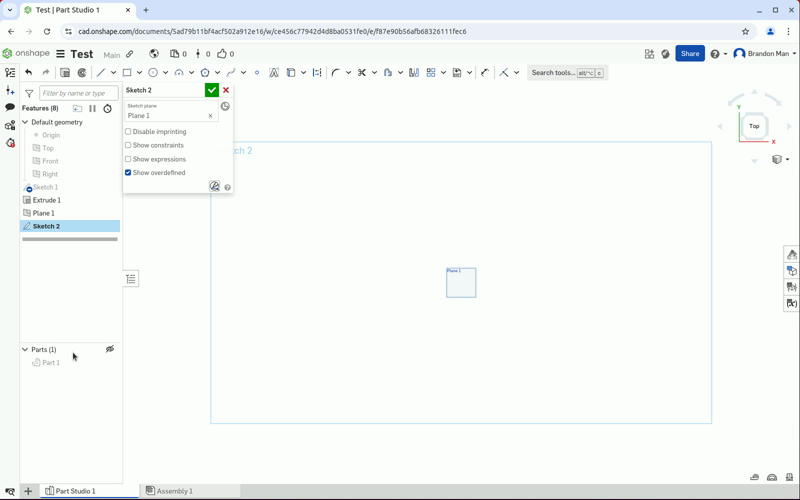
key_down(shift)
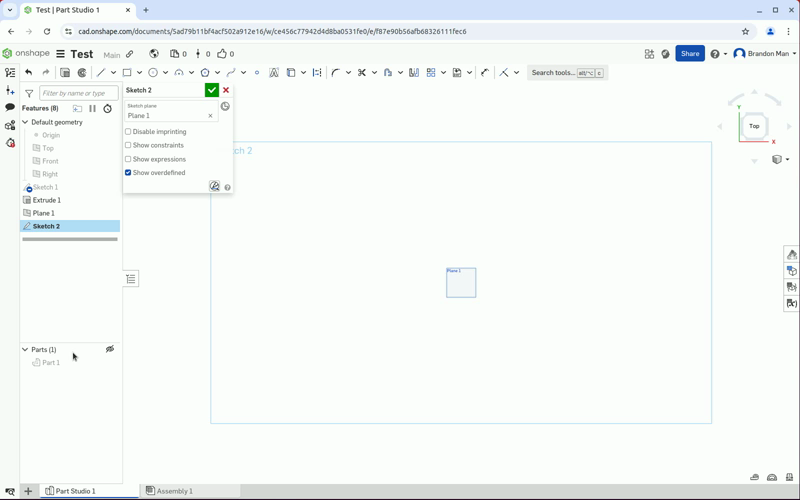
mouse_move(464, 282)
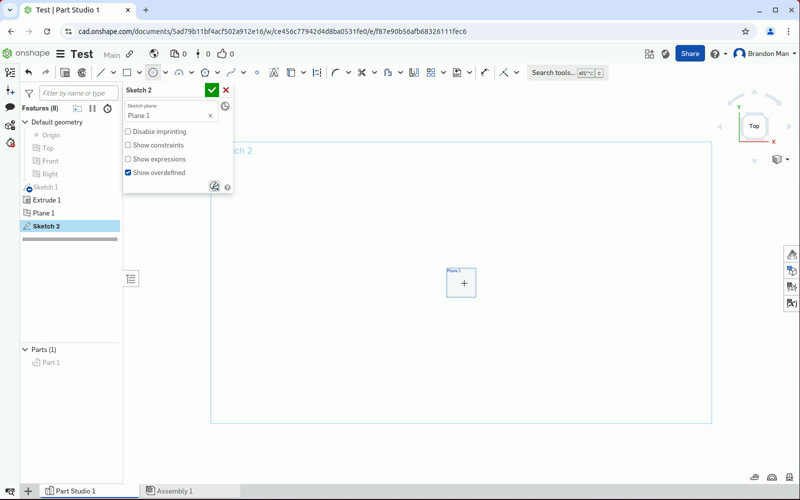
click(464, 282)
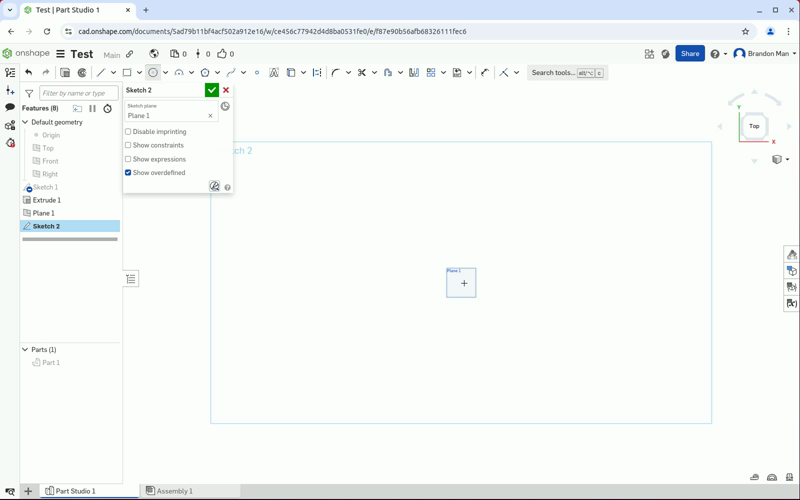
key_up(shift)
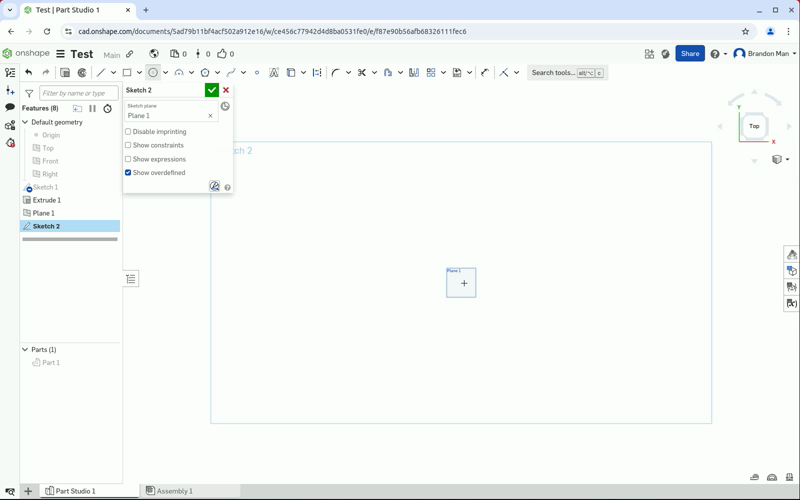
mouse_move(506, 282)
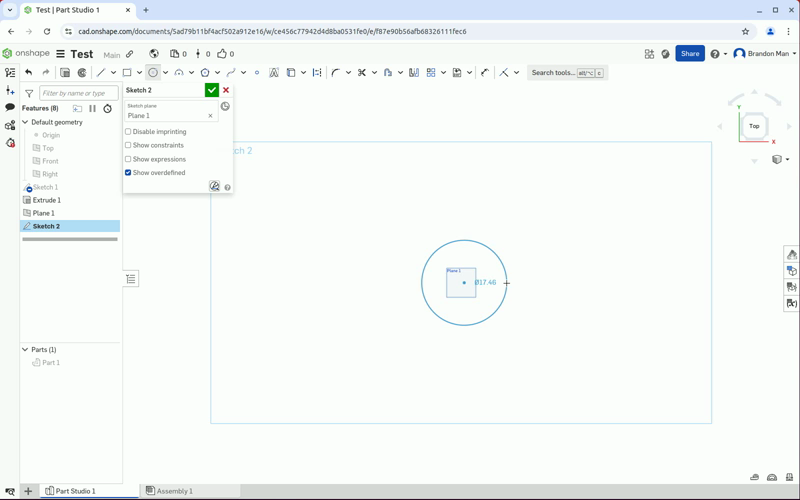
click(506, 282)
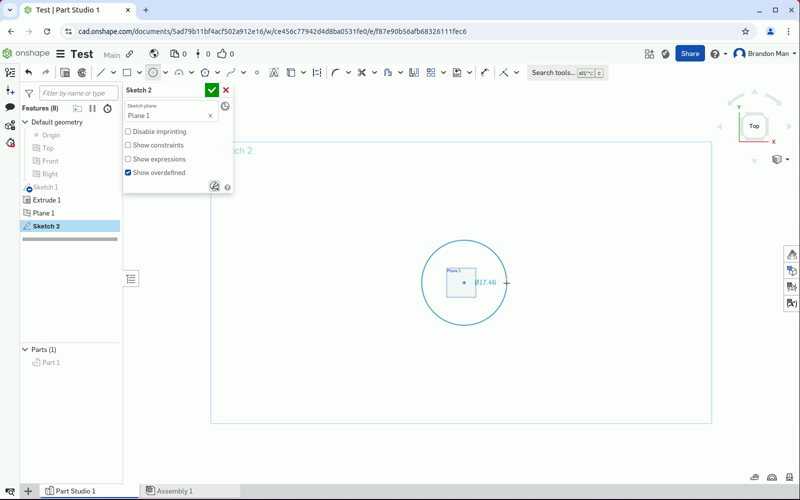
key(esc)
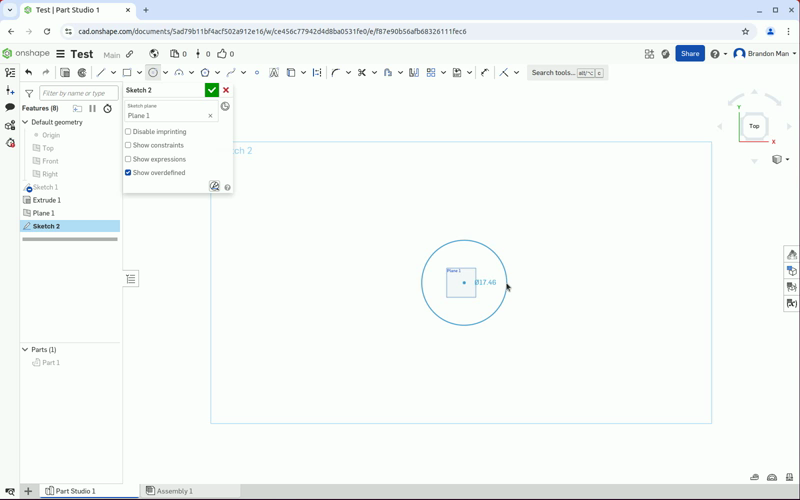
mouse_move(487, 284)
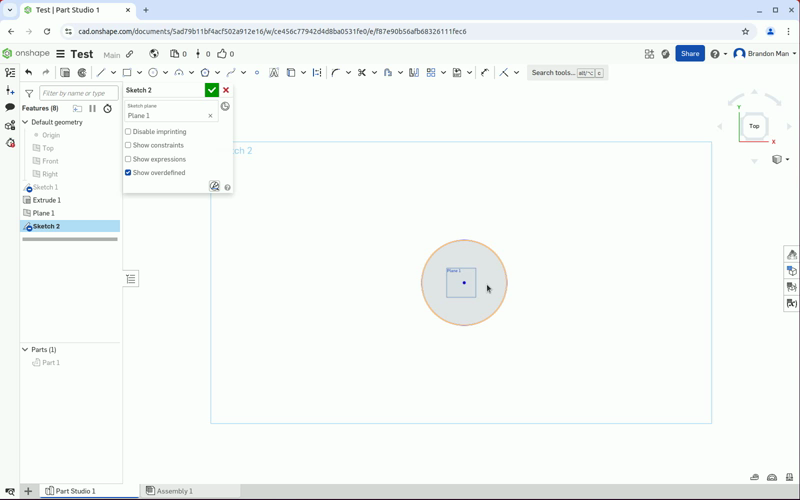
click(487, 284)
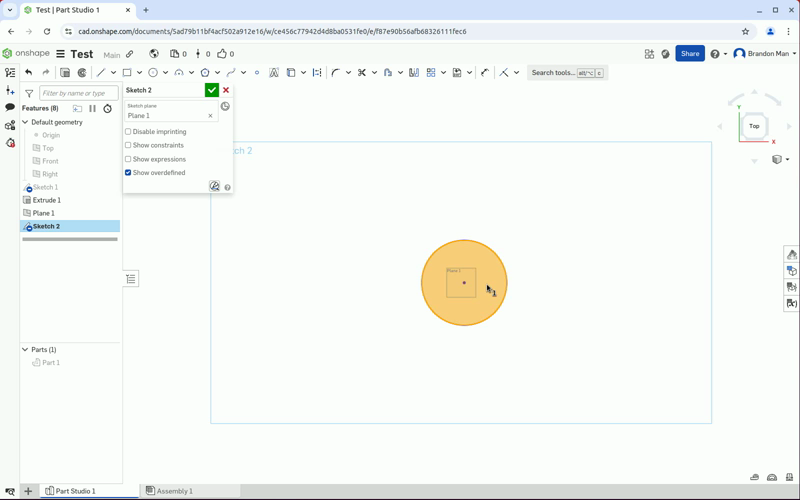
mouse_move(73, 352)
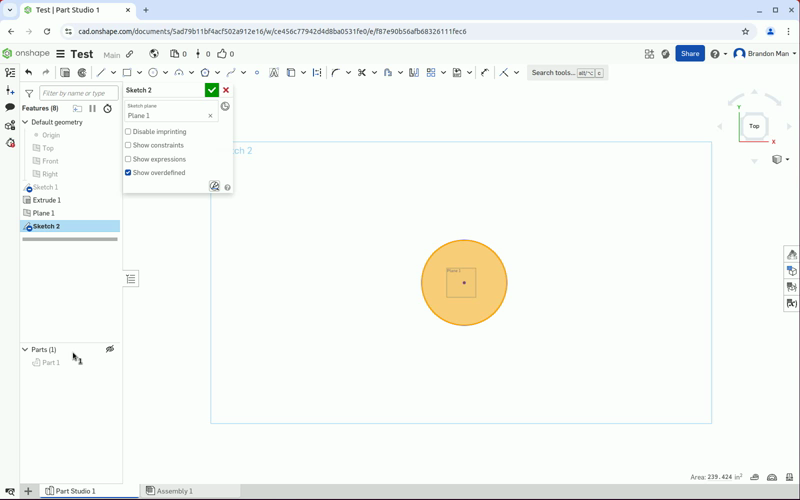
key(shift+y)
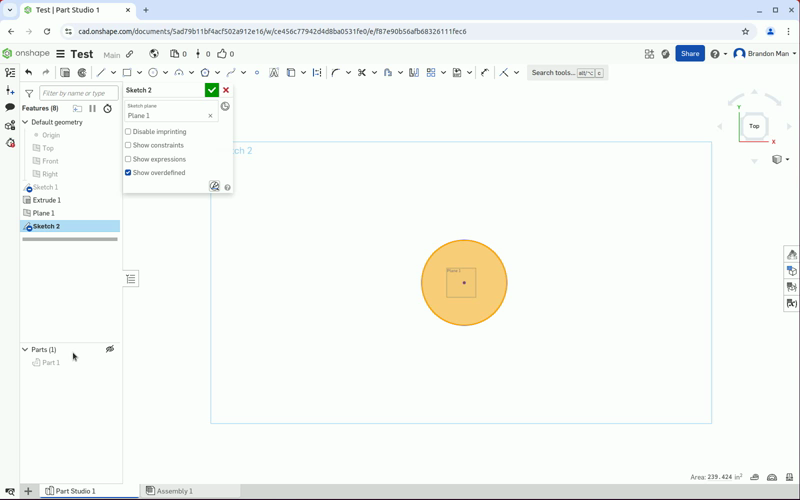
key(shift+e)
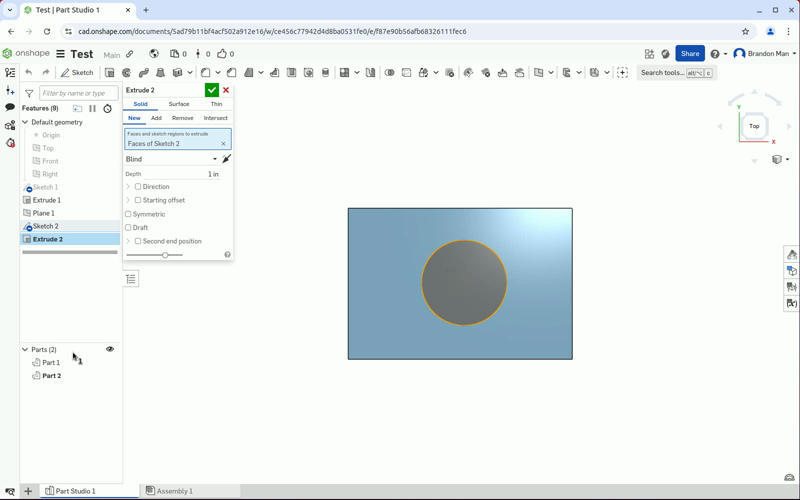
mouse_move(143, 106)
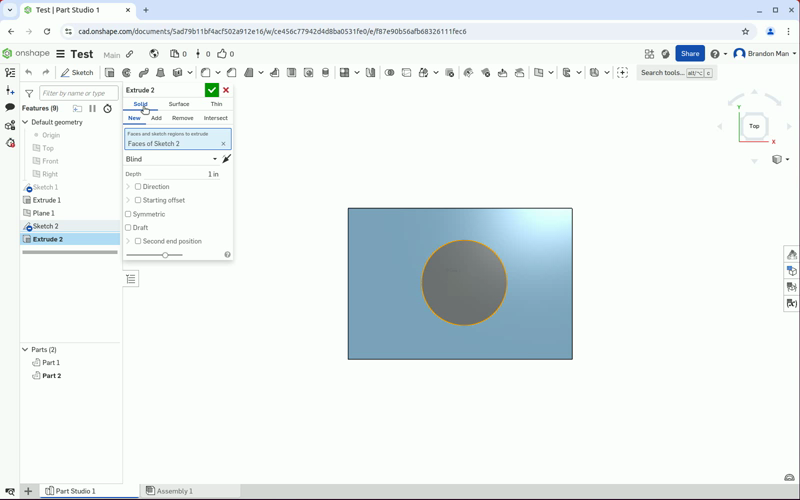
click(143, 106)
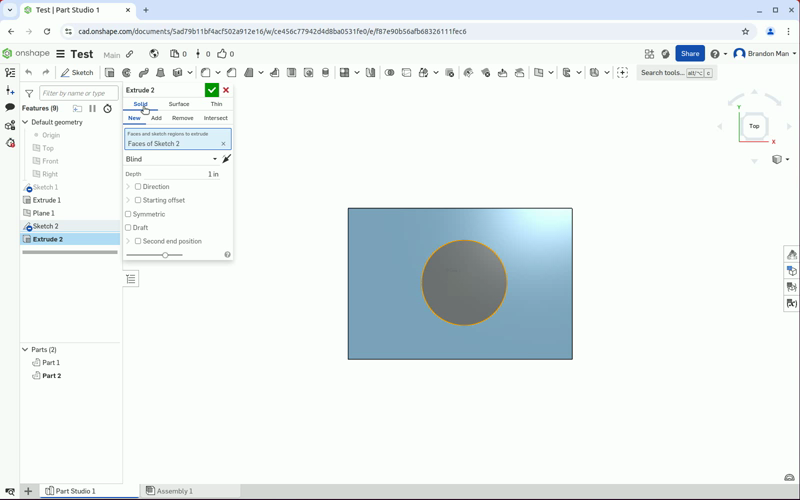
mouse_move(137, 120)
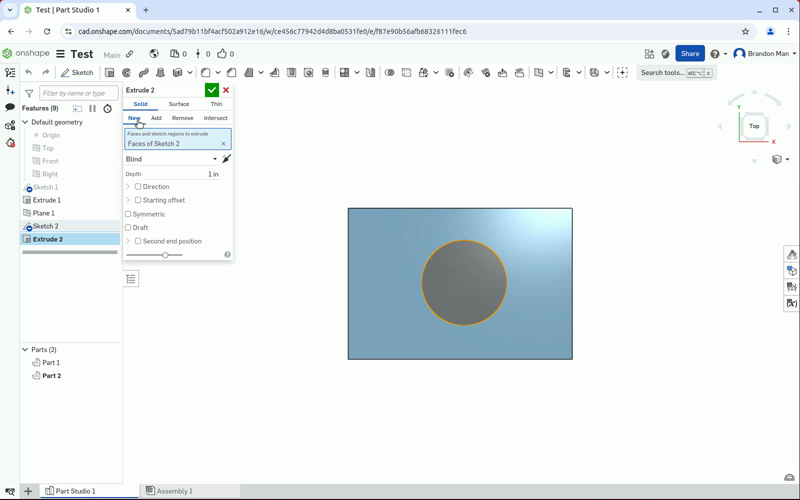
click(137, 120)
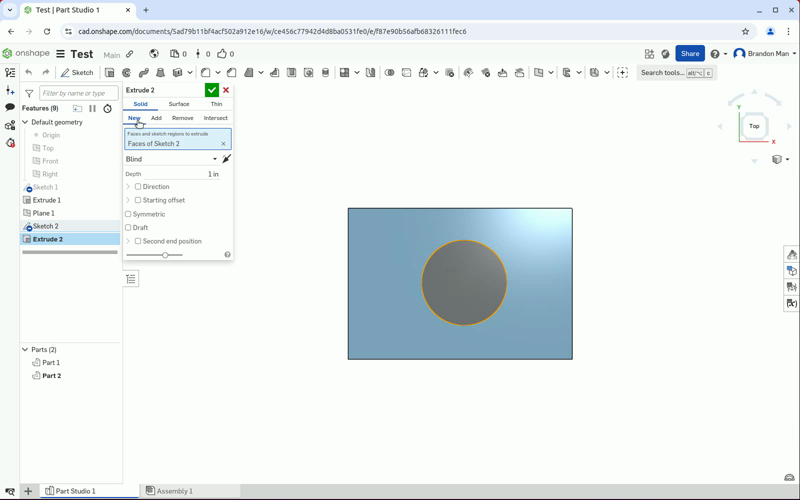
key(tab, 4)
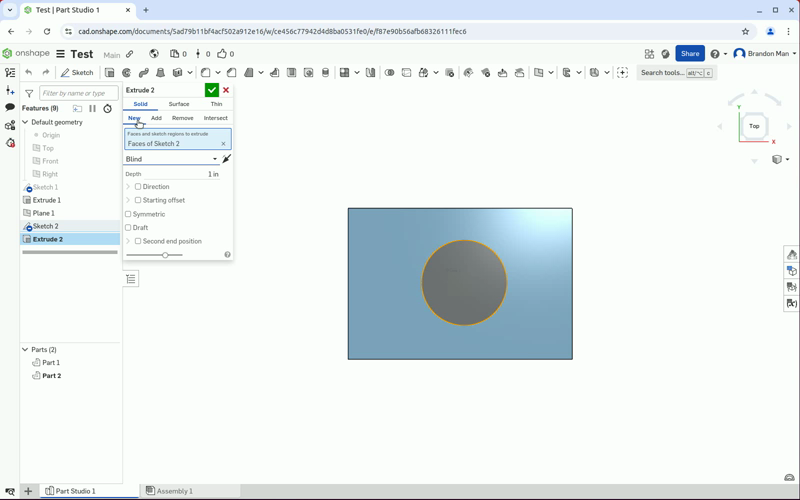
text(9.388)
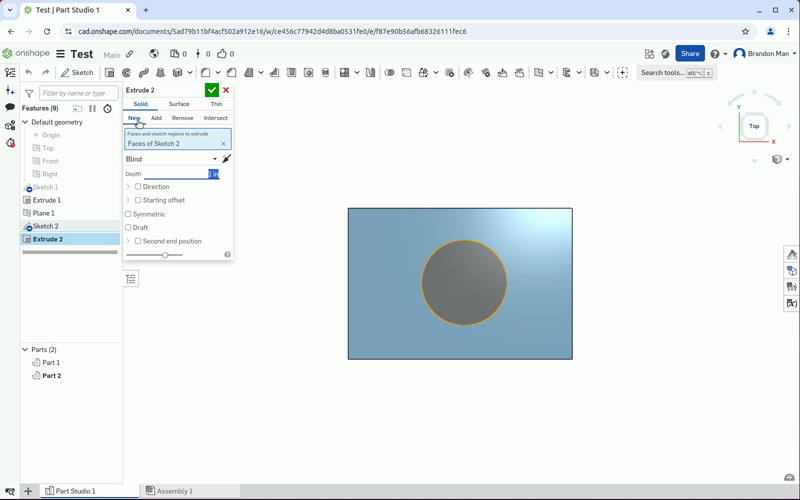
key(enter)
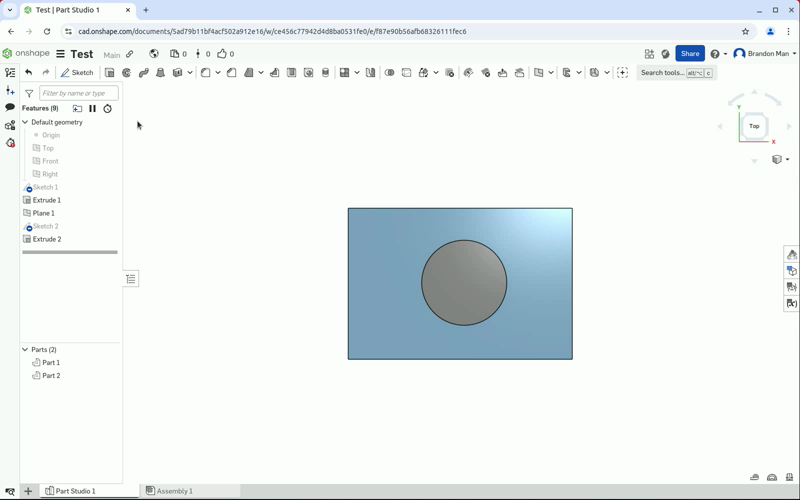
key(shift+h)
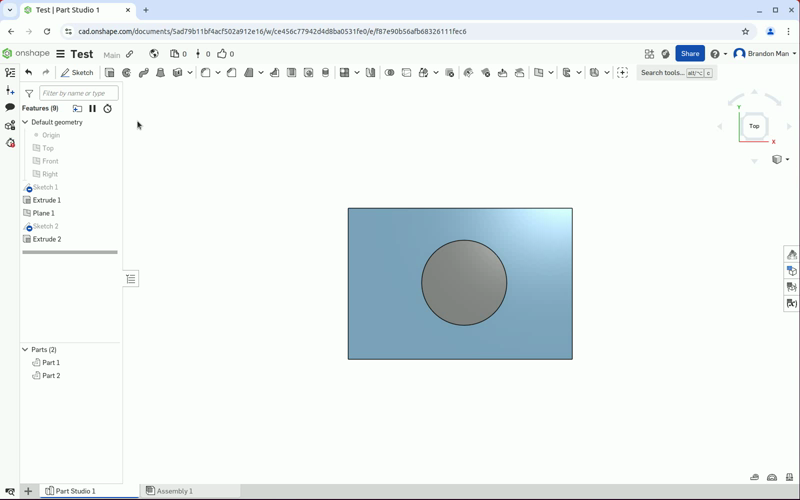
key(shift+h)
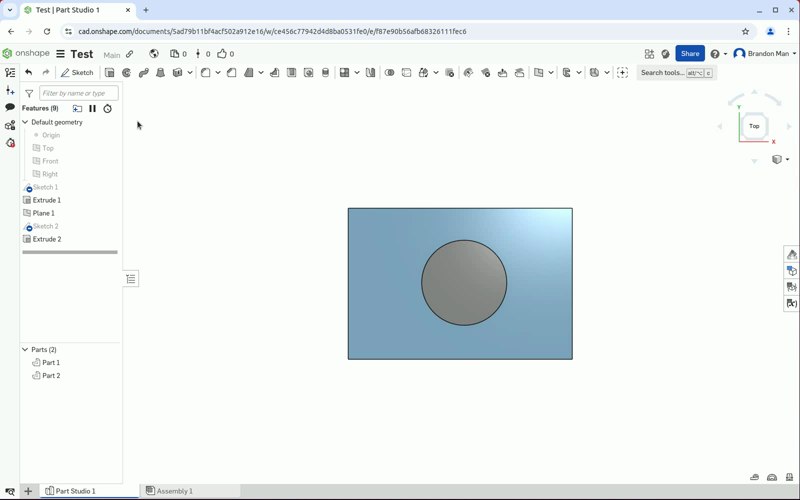
key(shift+7)
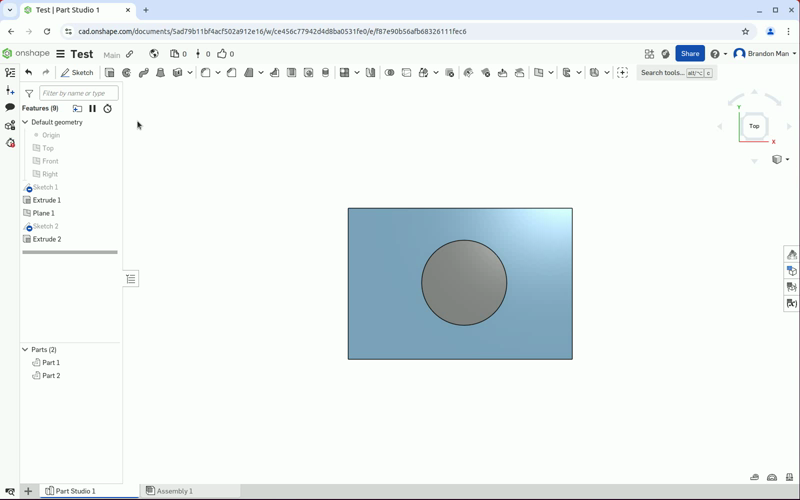
key(up, 3)
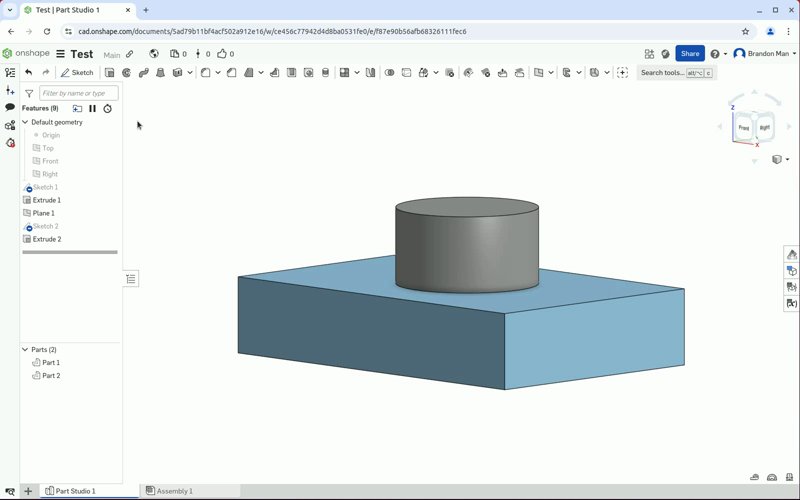
key(left, 3)
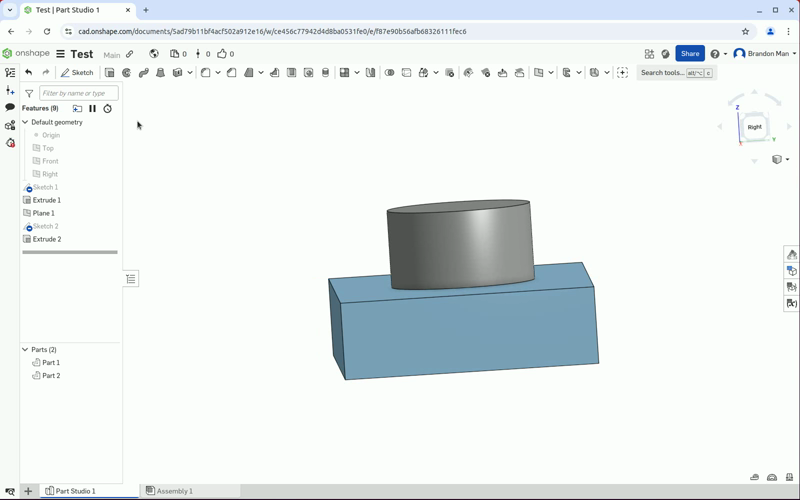
key(right, 3)
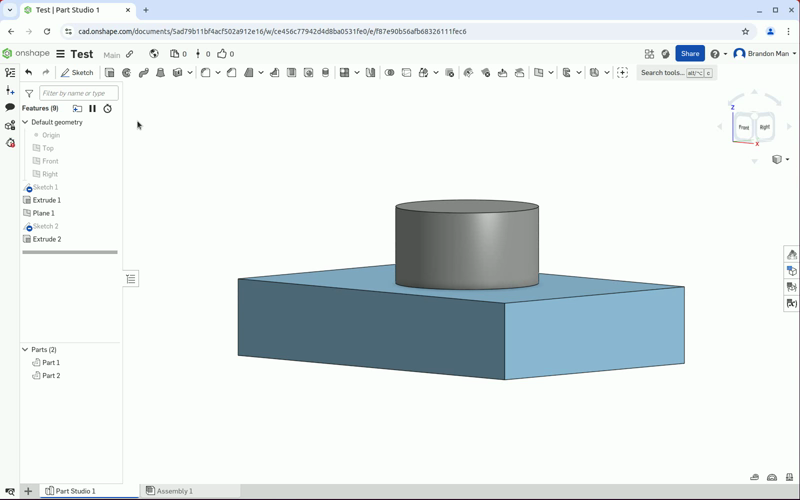
key(down, 3)
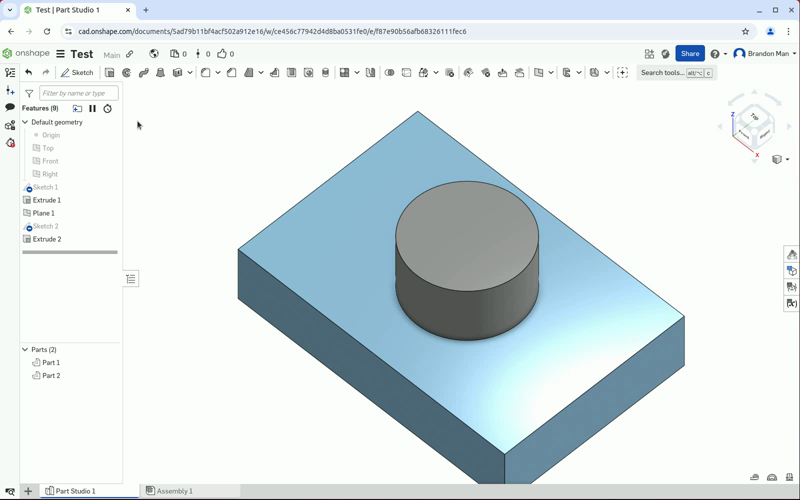
mouse_move(73, 189)
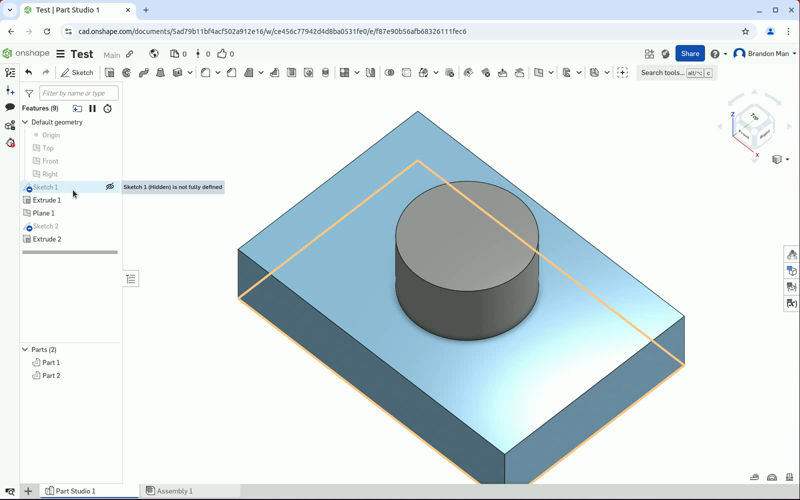
click(73, 189)